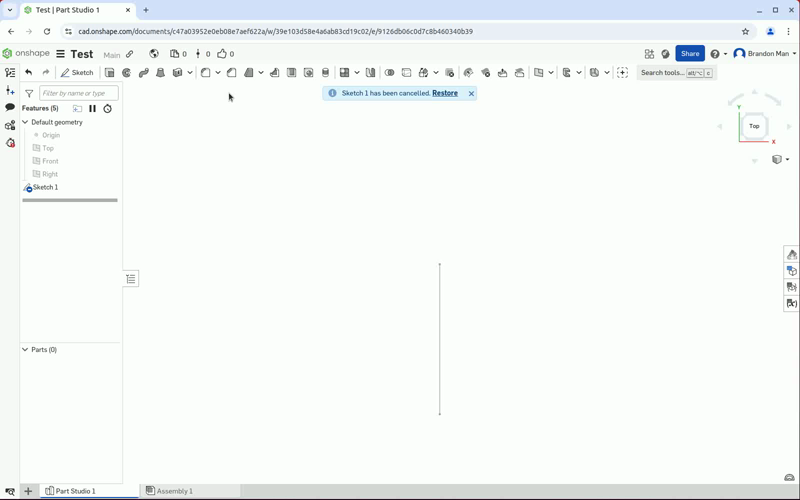
key(shift+h)
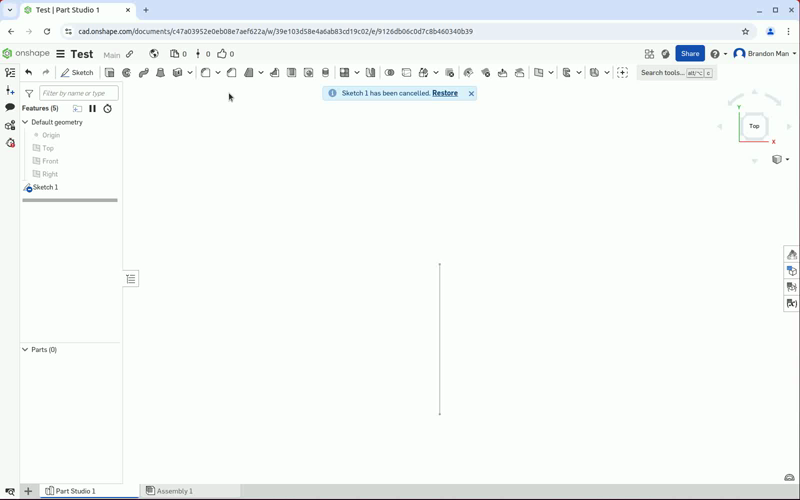
key(shift+s)
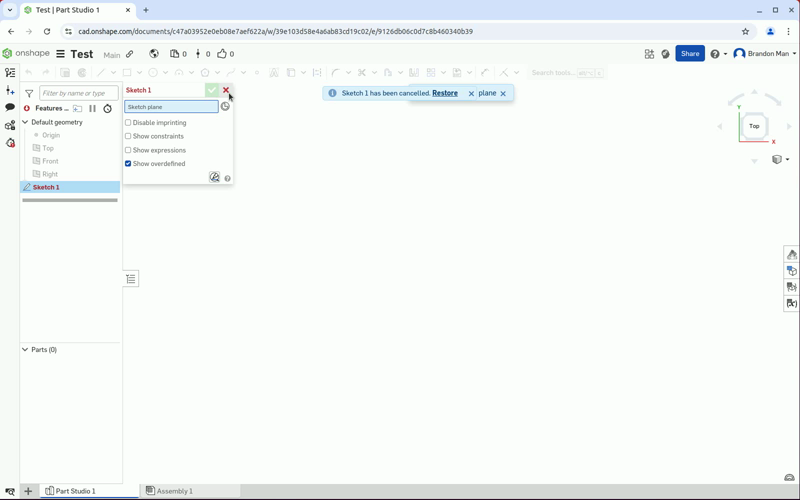
mouse_move(73, 150)
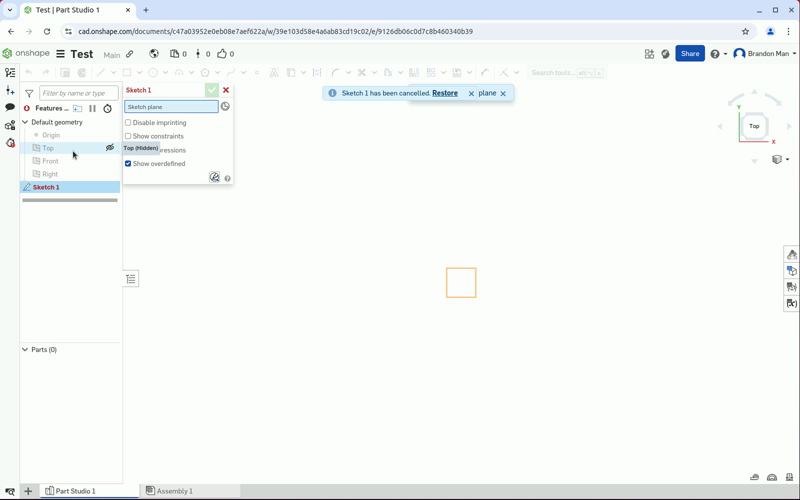
click(73, 150)
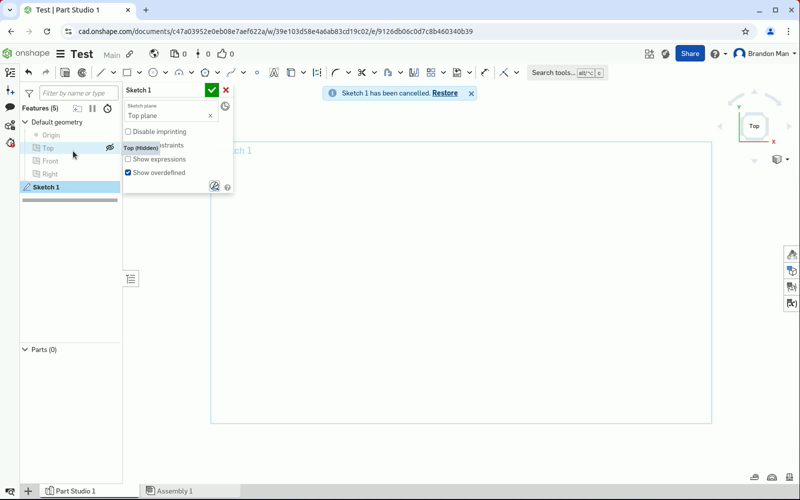
mouse_move(73, 352)
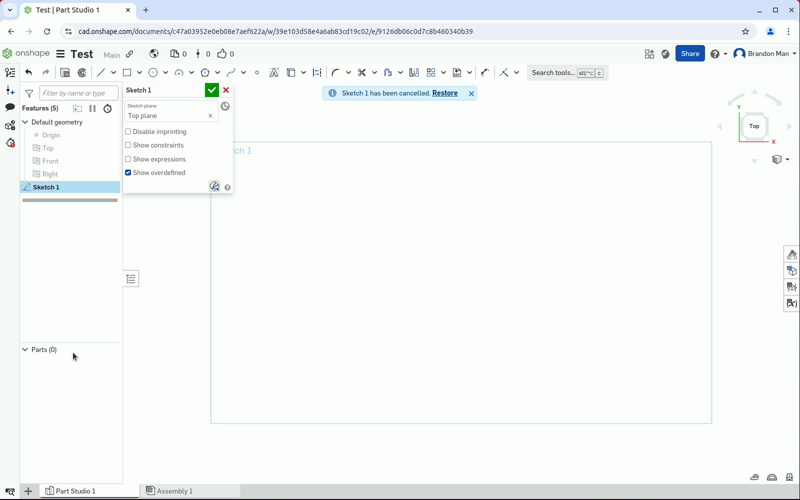
key(y)
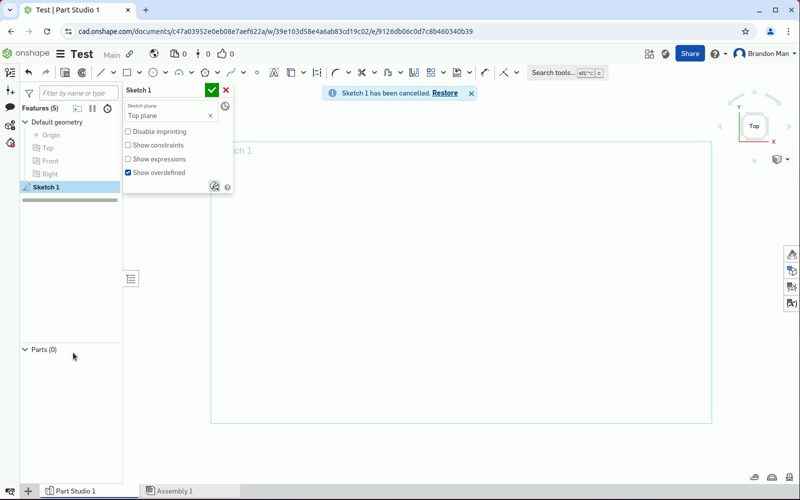
key(c)
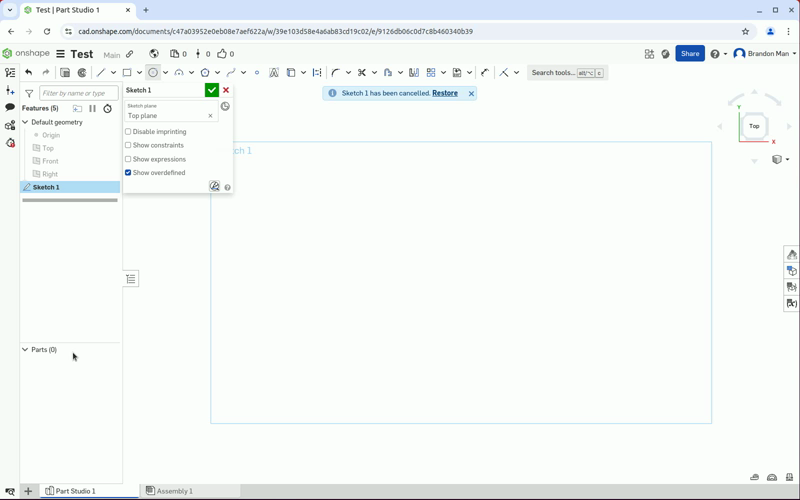
key_down(shift)
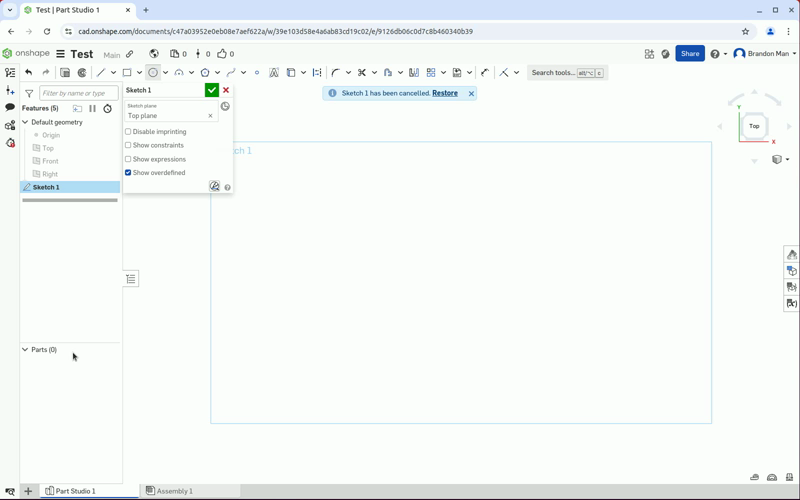
mouse_move(461, 282)
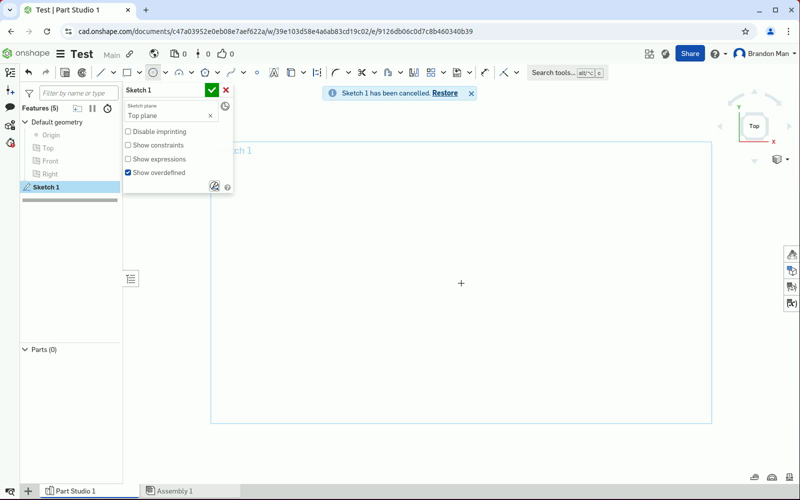
click(461, 282)
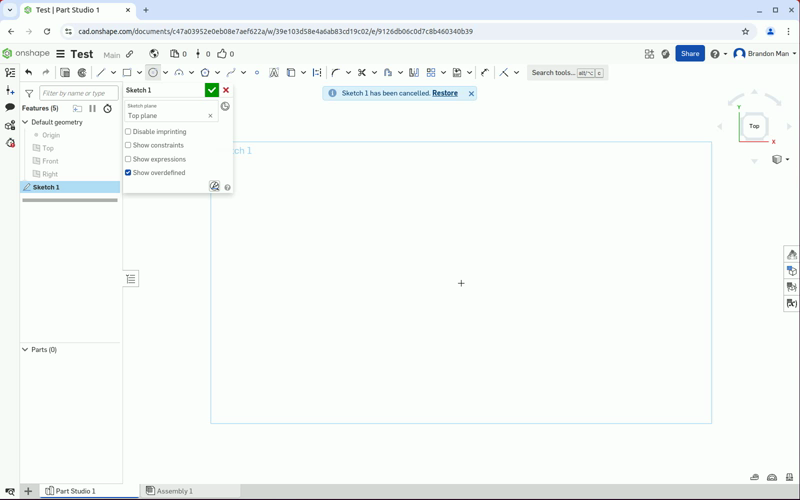
key_up(shift)
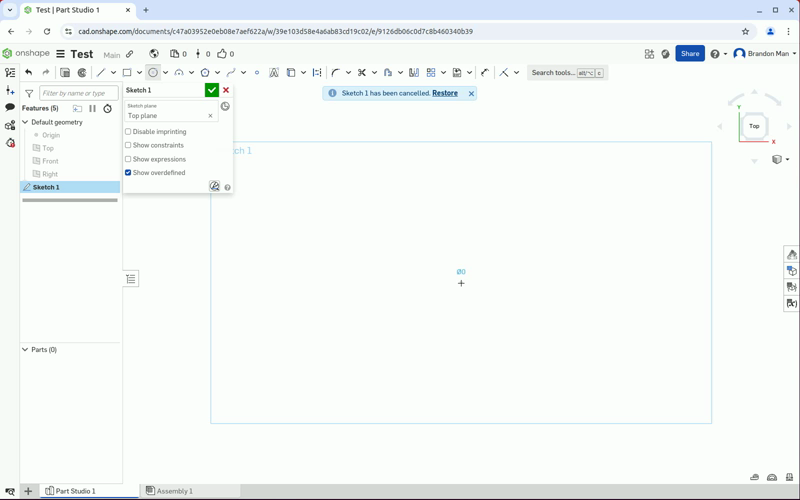
mouse_move(490, 282)
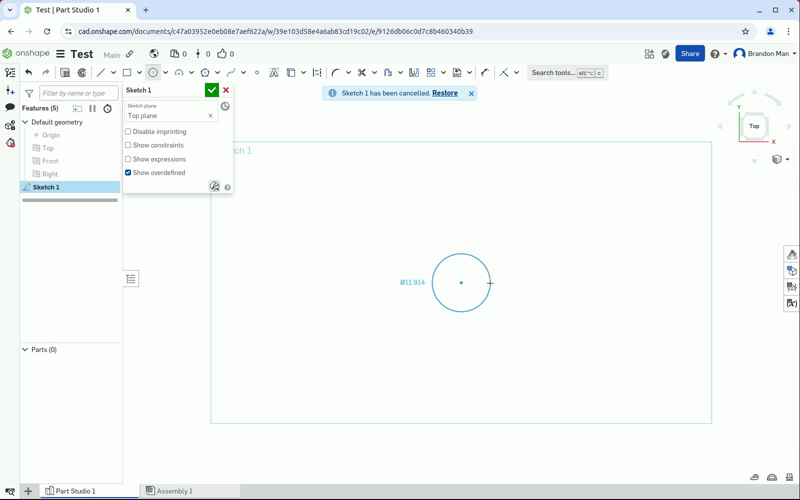
click(490, 282)
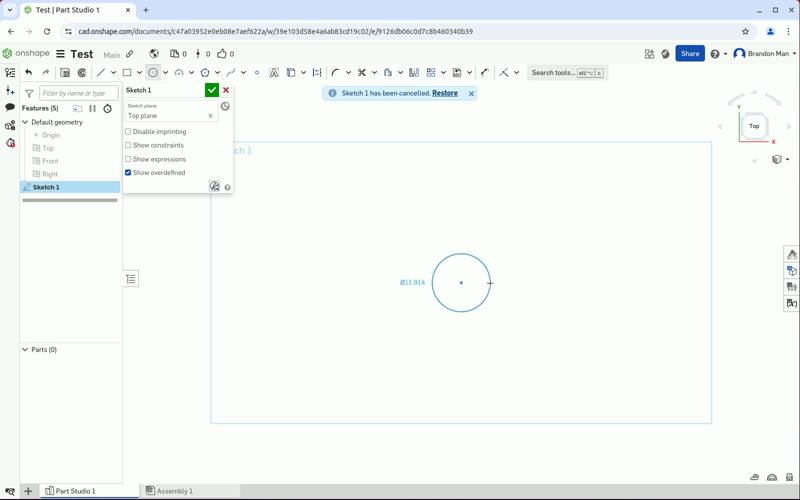
key(esc)
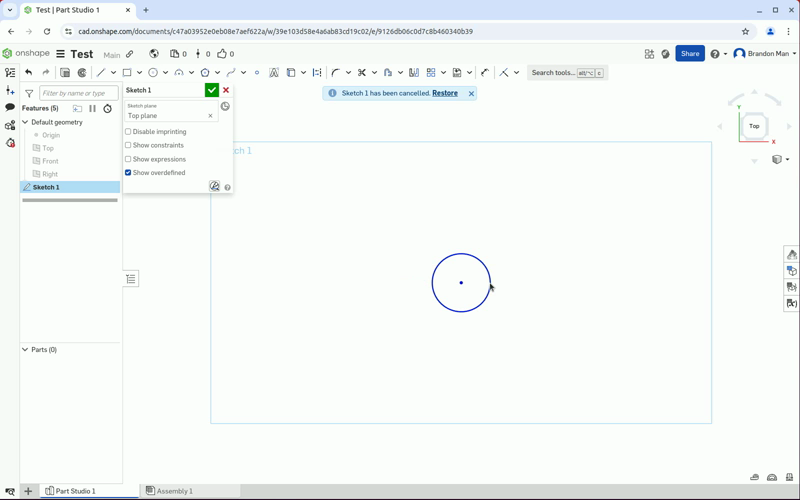
mouse_move(480, 272)
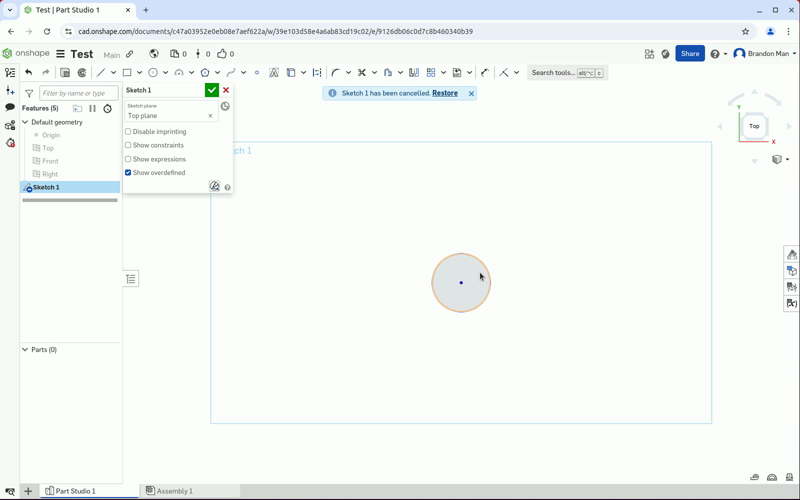
click(480, 272)
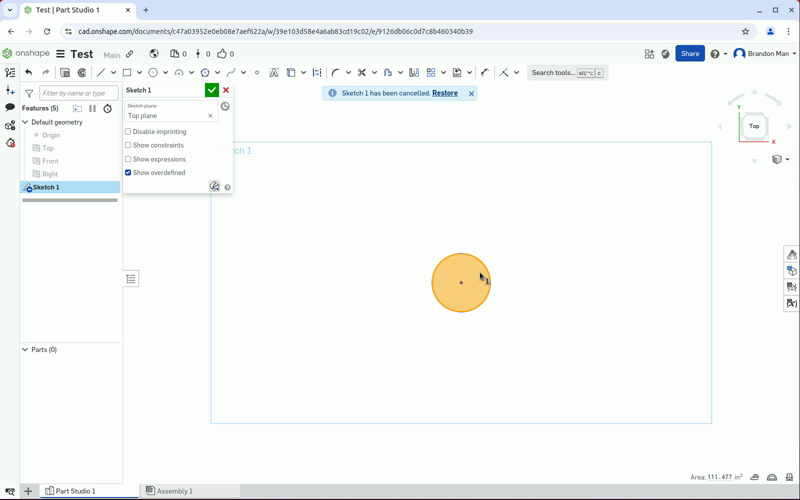
mouse_move(73, 352)
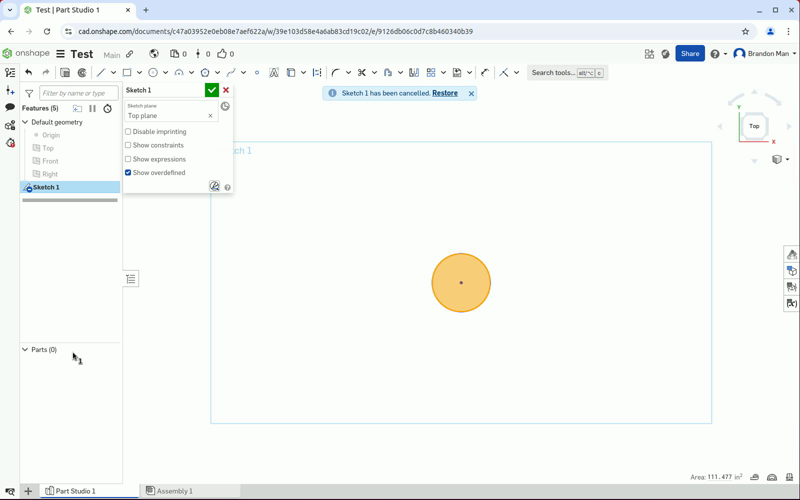
key(shift+y)
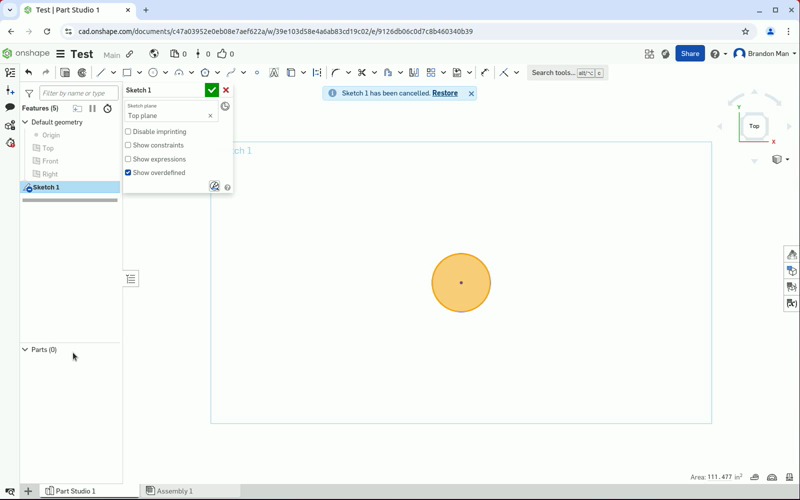
key(shift+e)
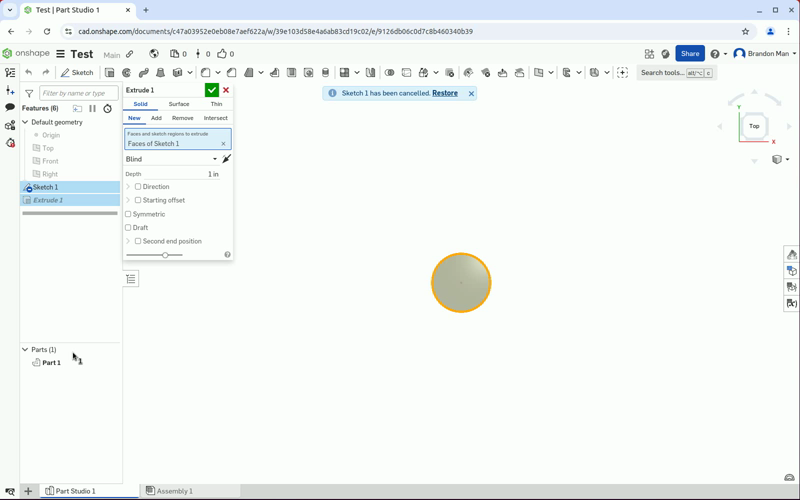
mouse_move(143, 106)
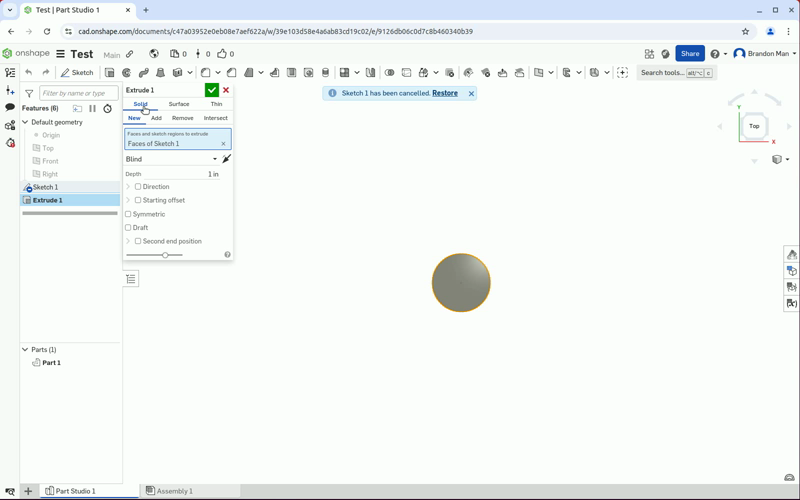
click(143, 106)
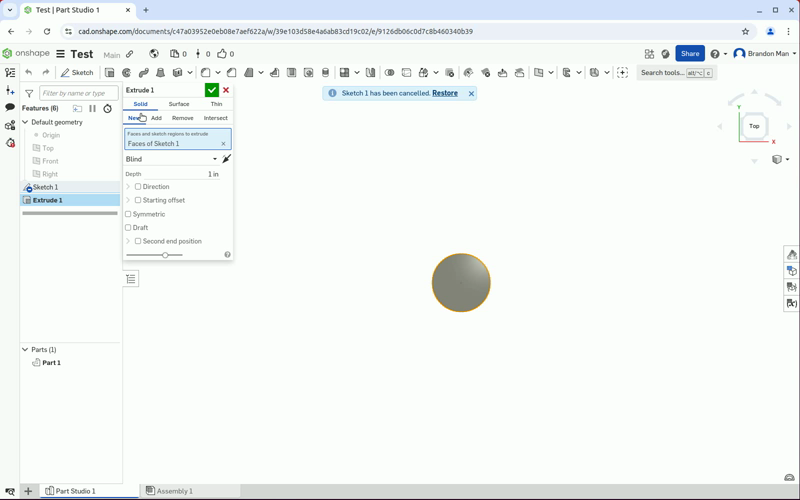
mouse_move(137, 120)
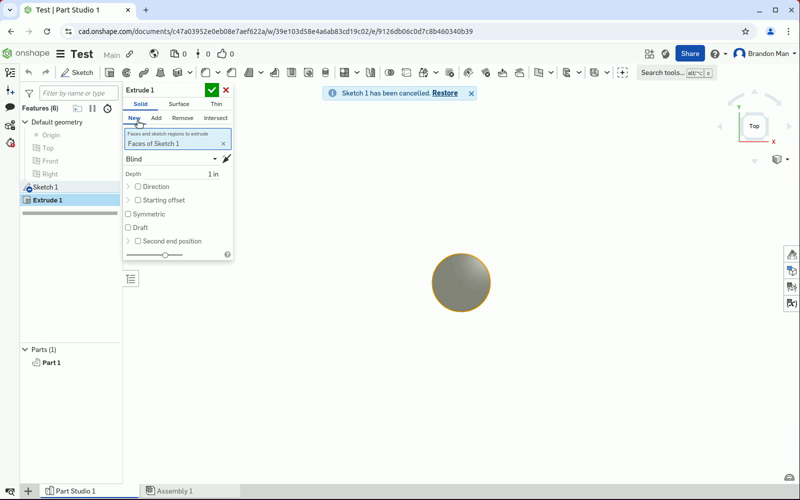
click(137, 120)
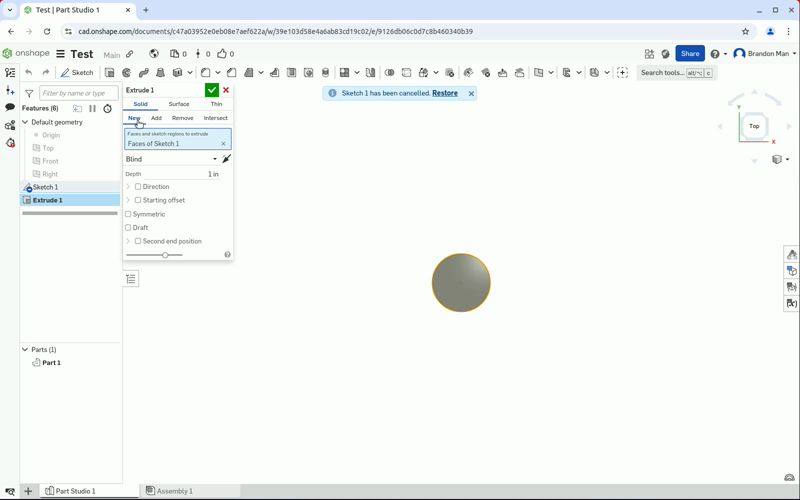
key(tab, 4)
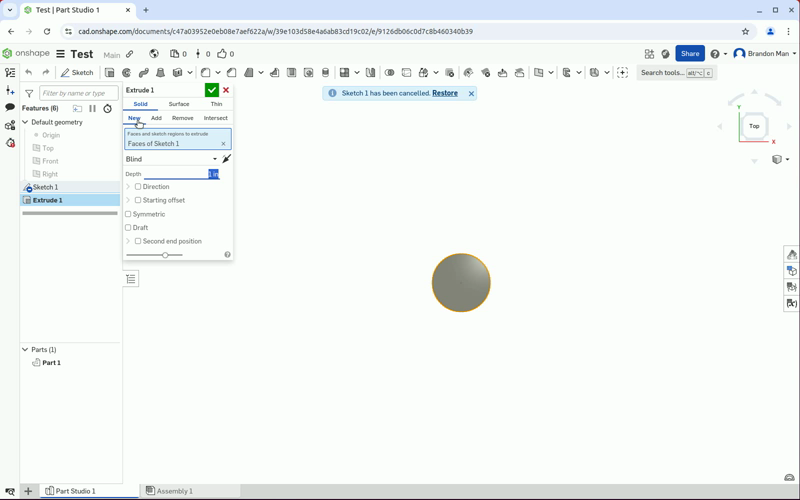
text(6.499)
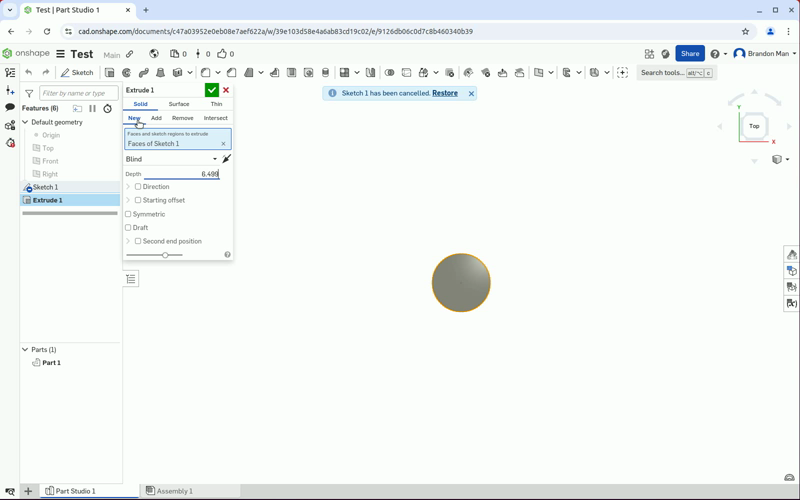
key(enter)
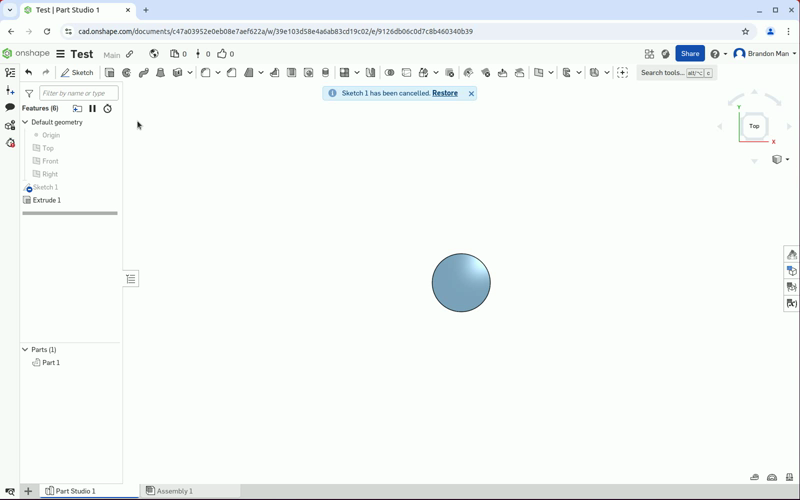
key(shift+h)
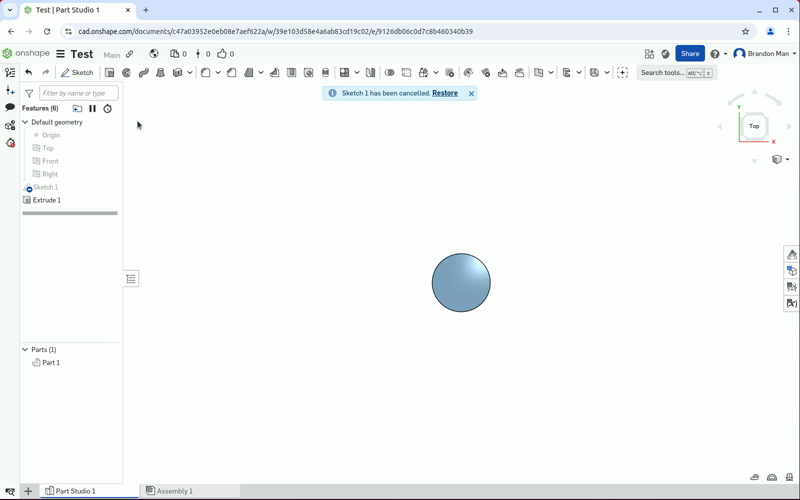
key(shift+h)
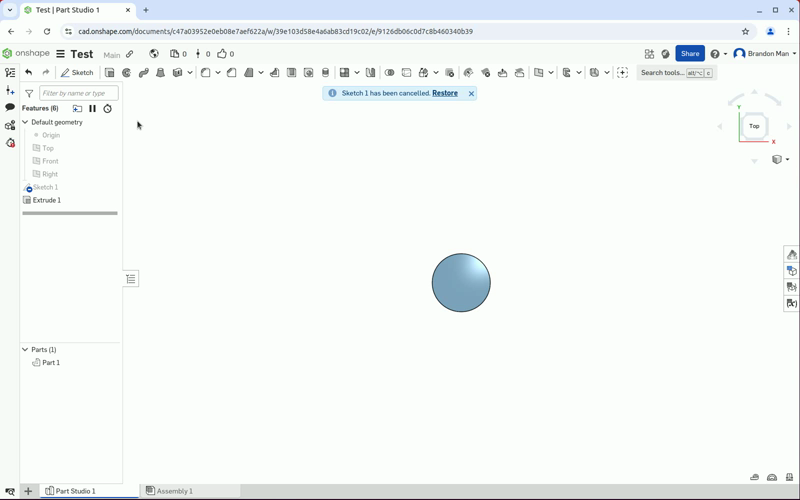
mouse_move(73, 189)
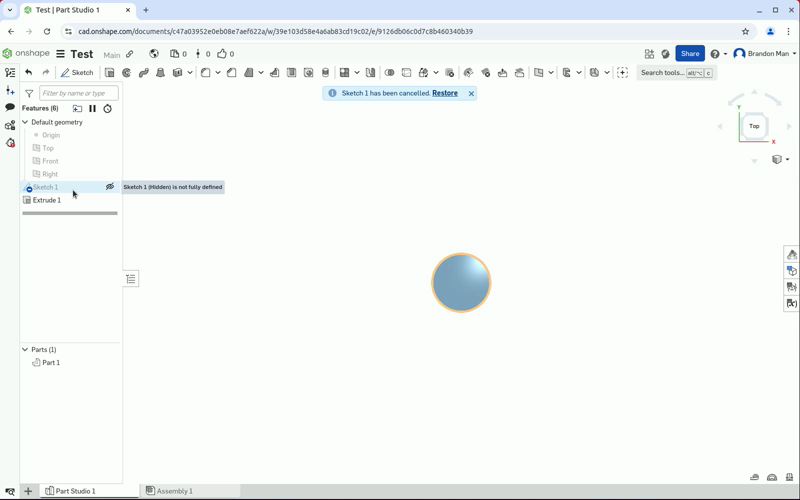
click(73, 189)
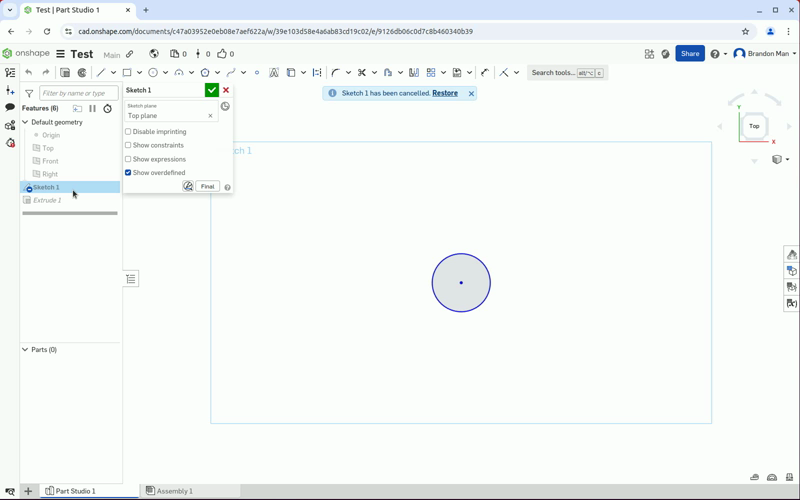
mouse_move(229, 92)
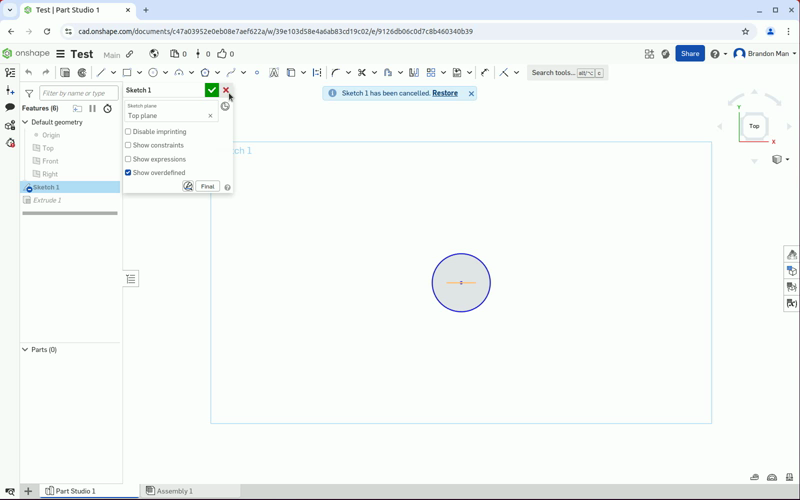
click(229, 92)
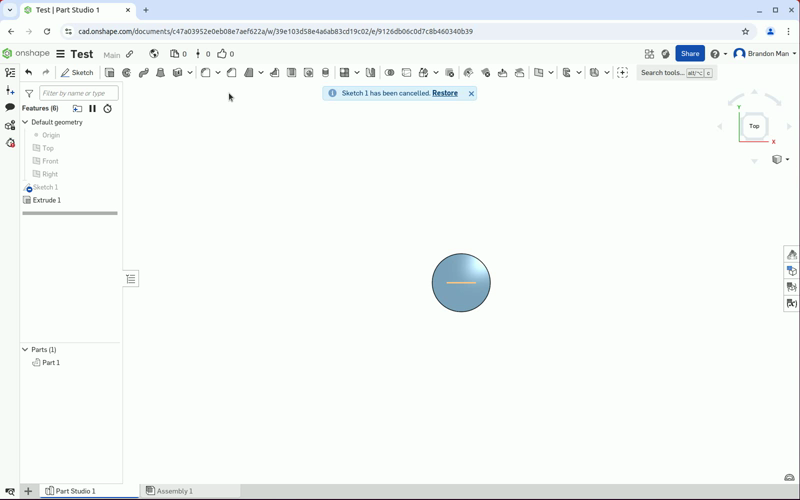
mouse_move(541, 75)
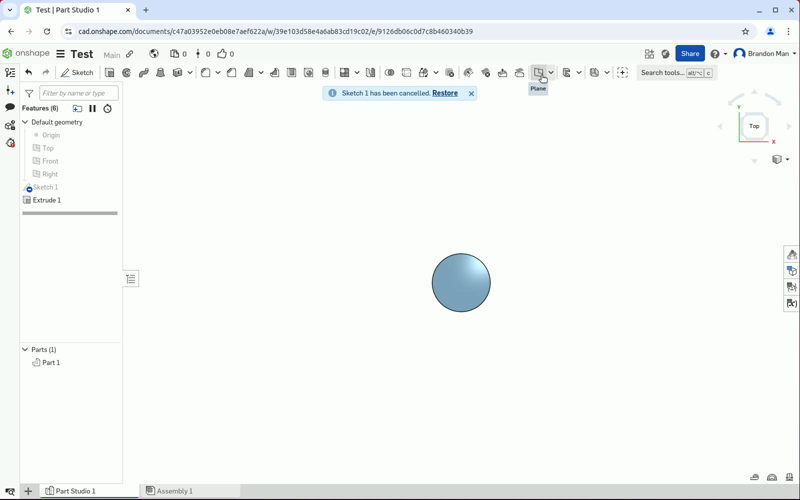
click(541, 75)
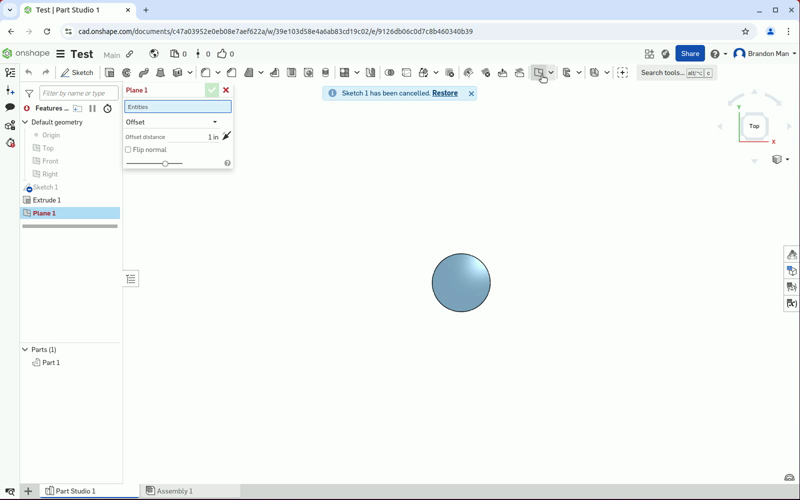
mouse_move(73, 150)
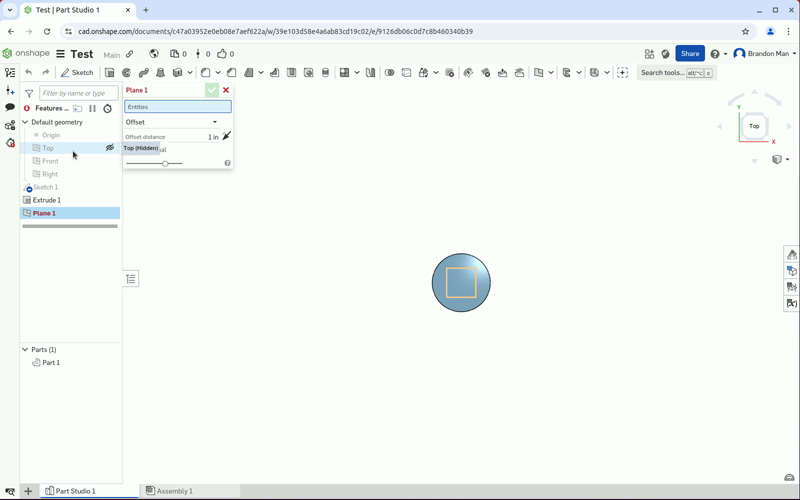
click(73, 150)
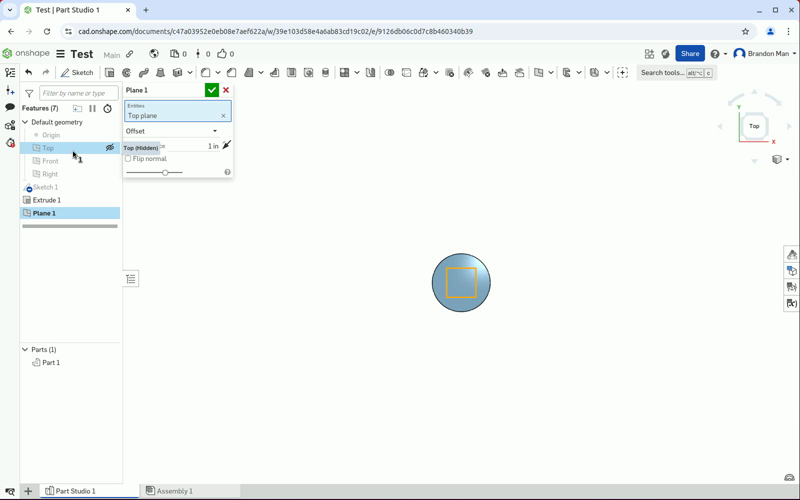
key(tab, 2)
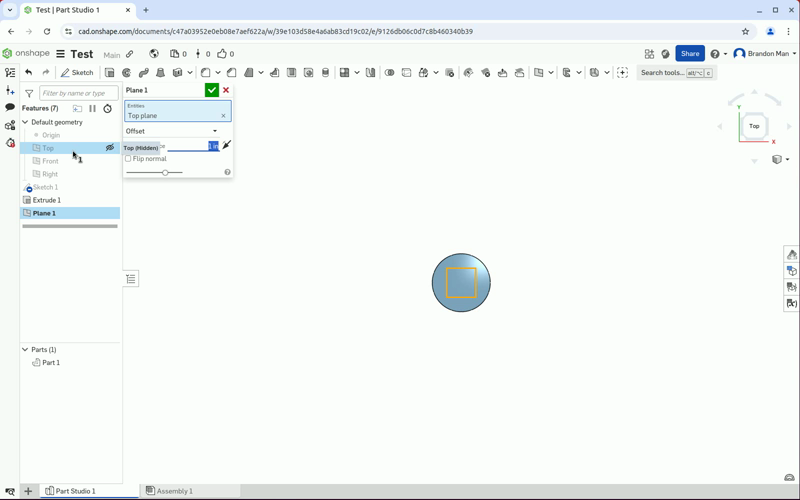
text(6.501)
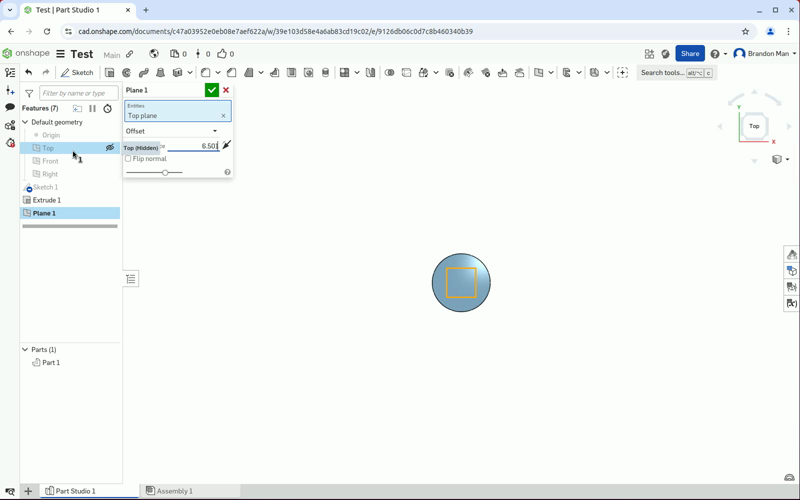
key(enter, 2)
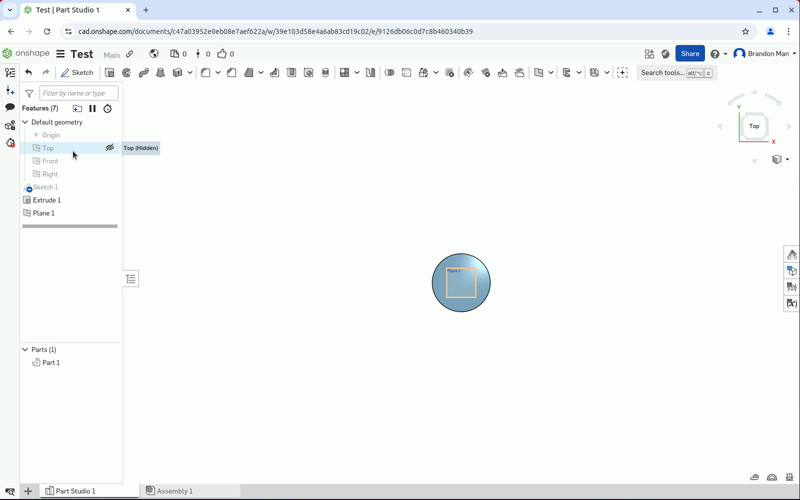
key(shift+s)
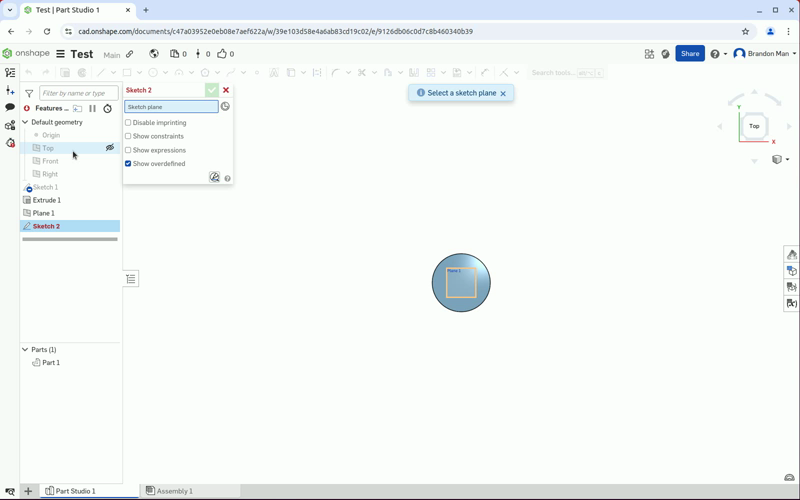
mouse_move(73, 215)
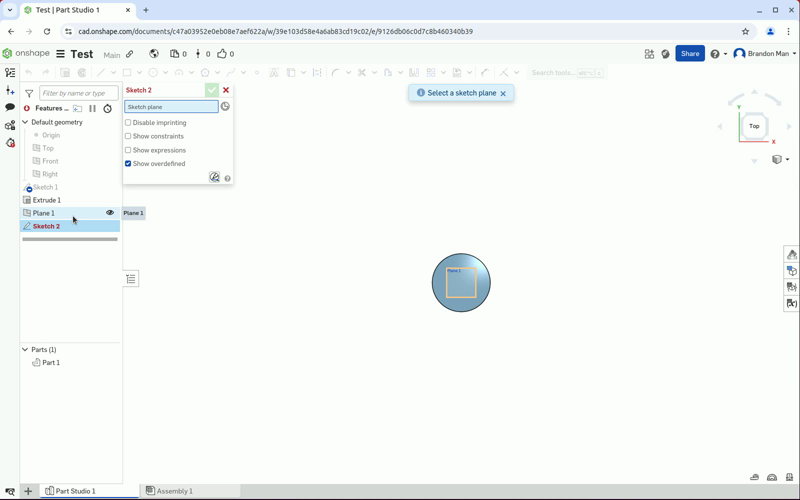
click(73, 215)
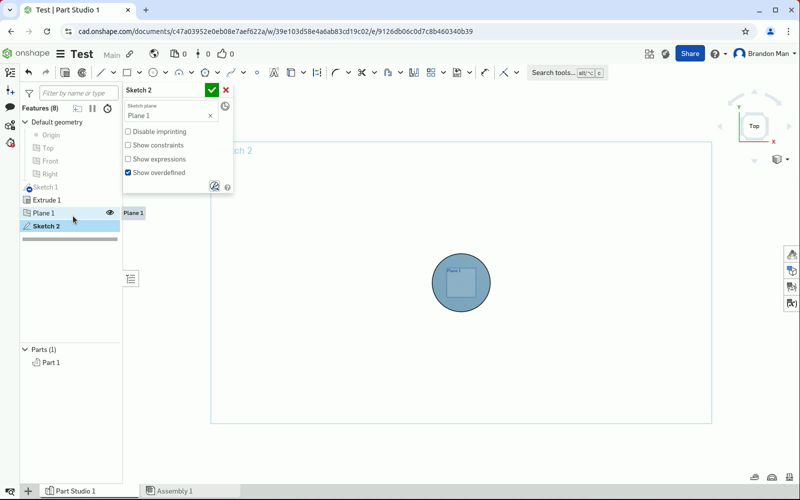
mouse_move(73, 352)
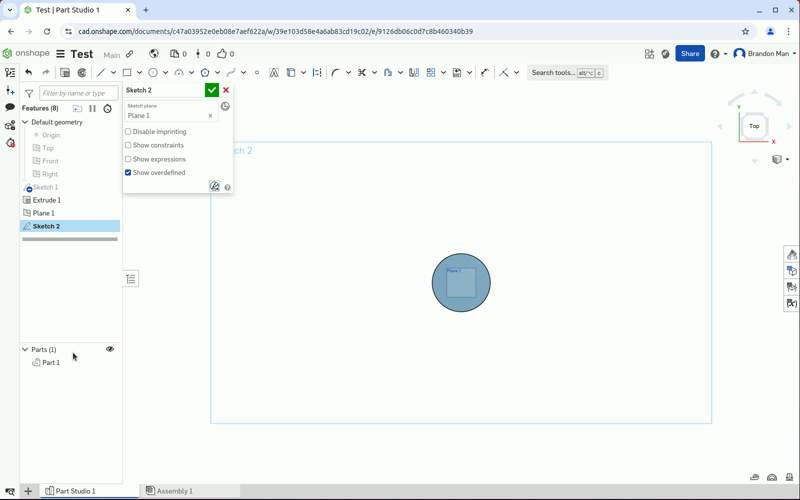
key(y)
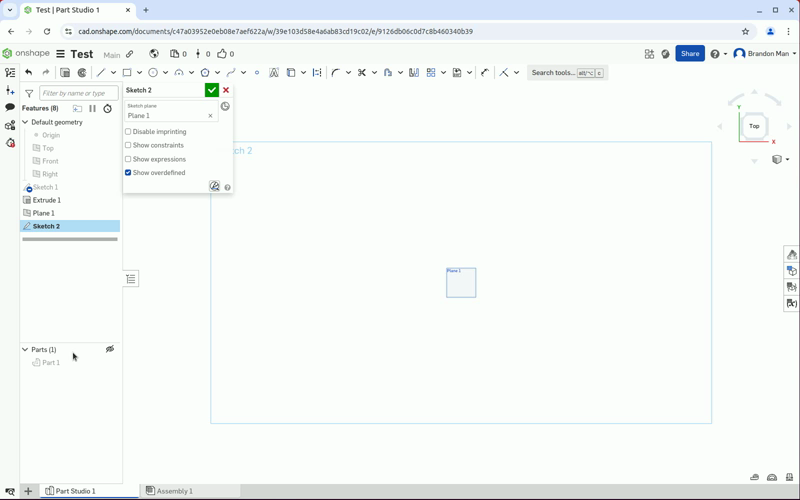
key(c)
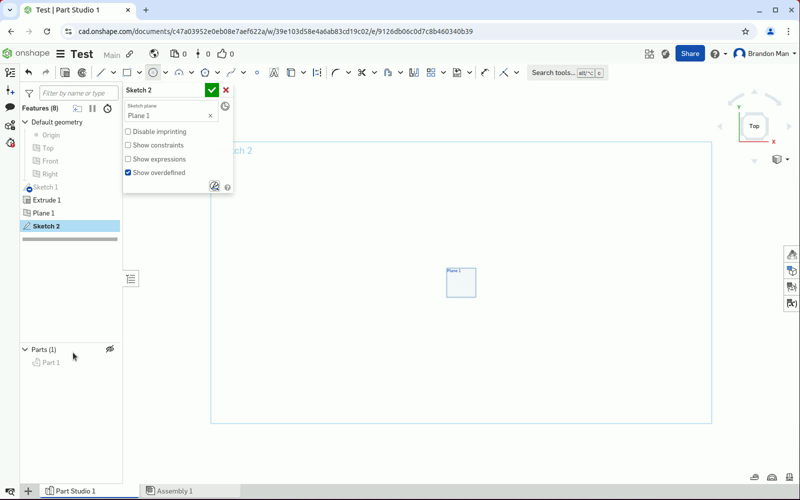
key_down(shift)
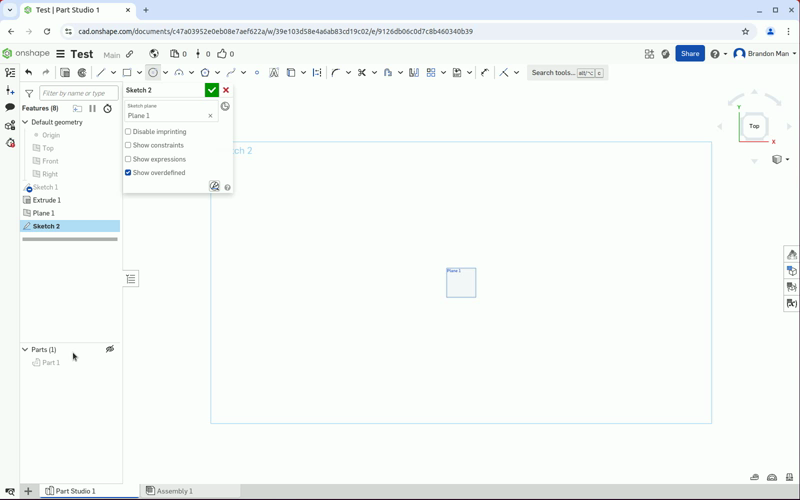
mouse_move(460, 282)
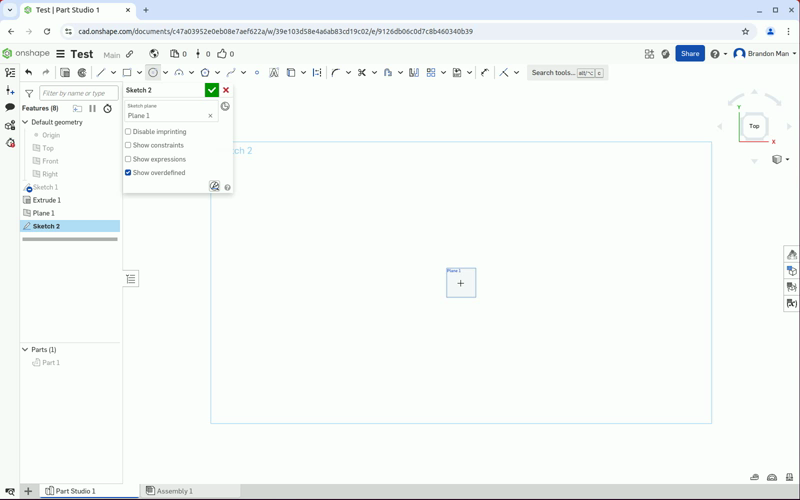
click(460, 282)
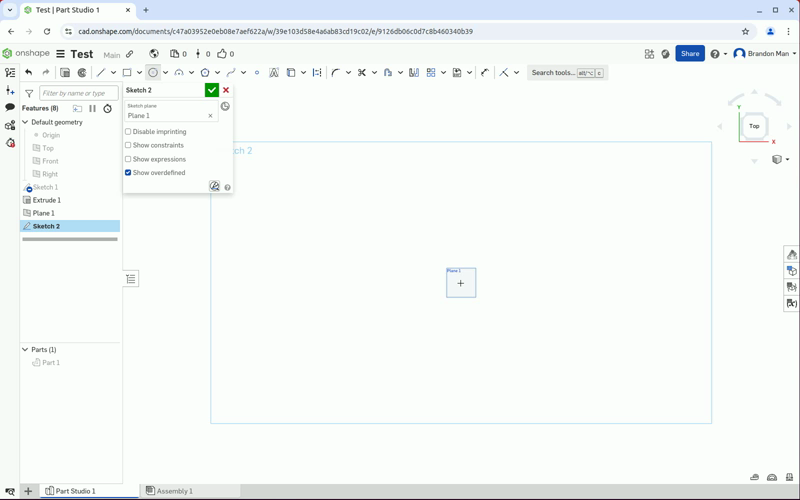
key_up(shift)
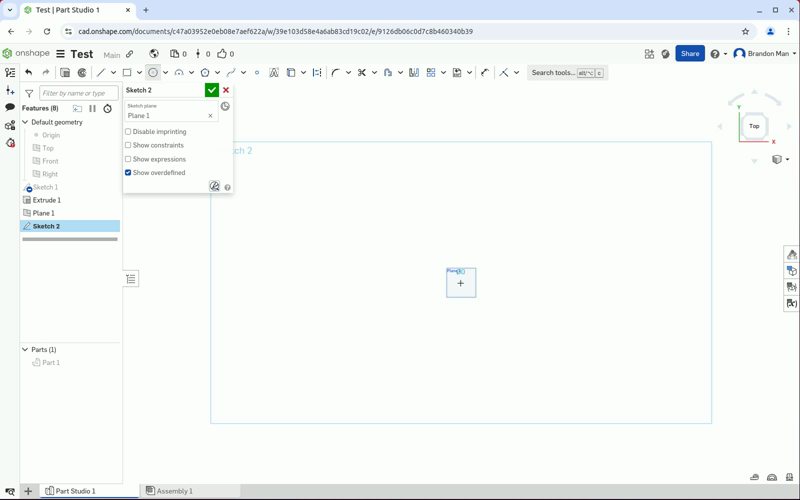
mouse_move(477, 282)
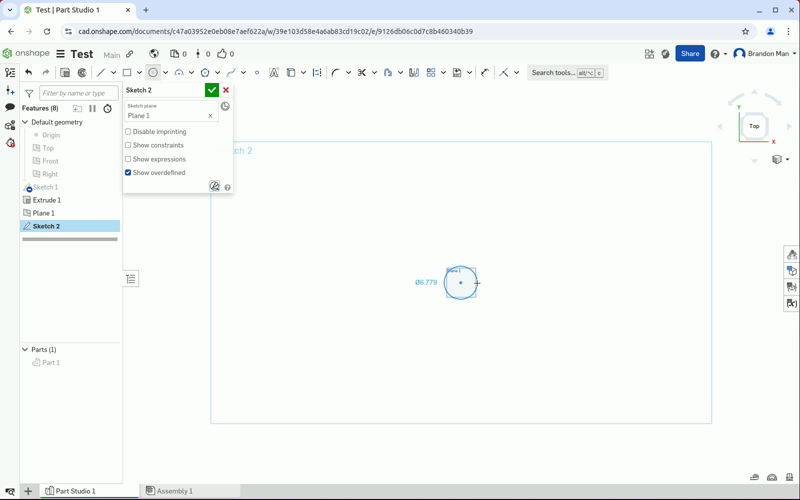
click(477, 282)
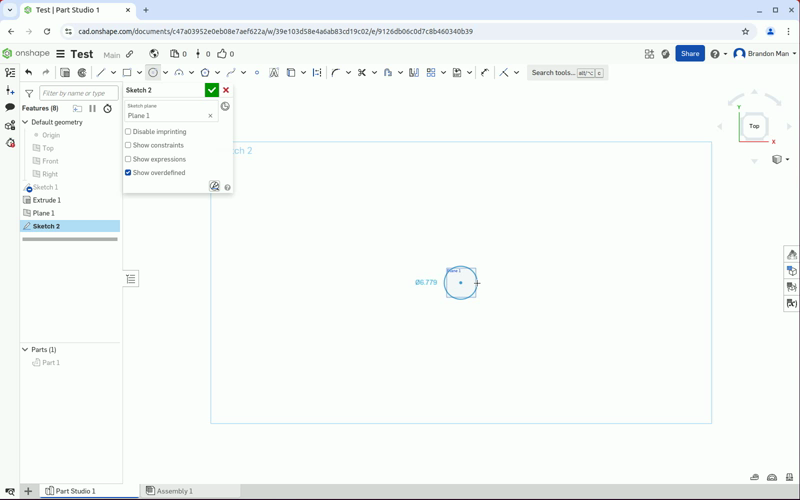
key(esc)
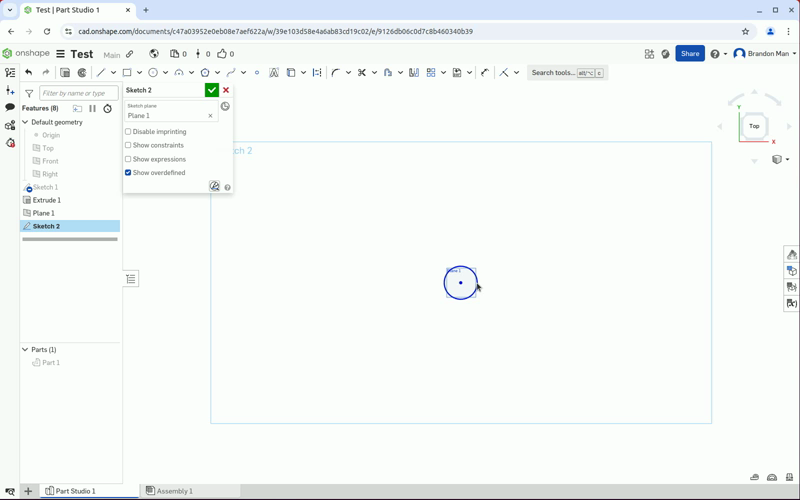
mouse_move(452, 274)
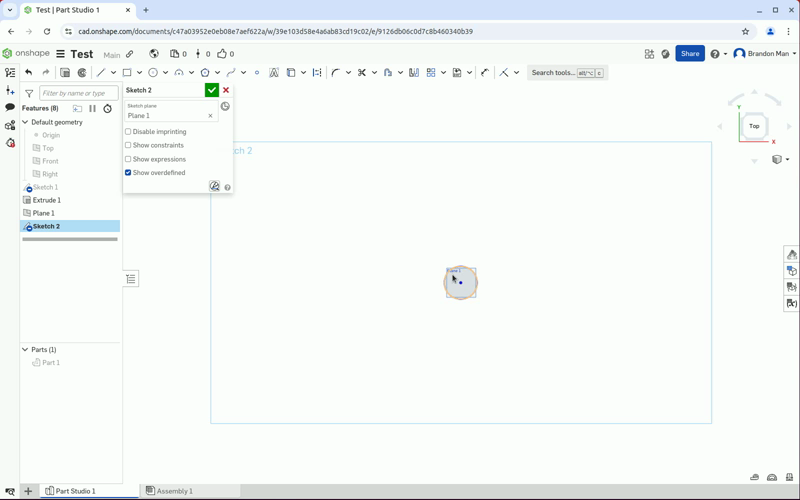
scroll(6)
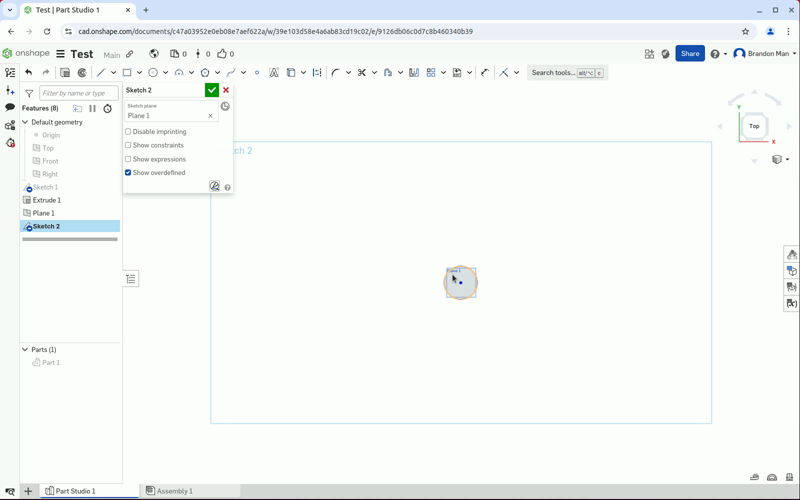
scroll(6)
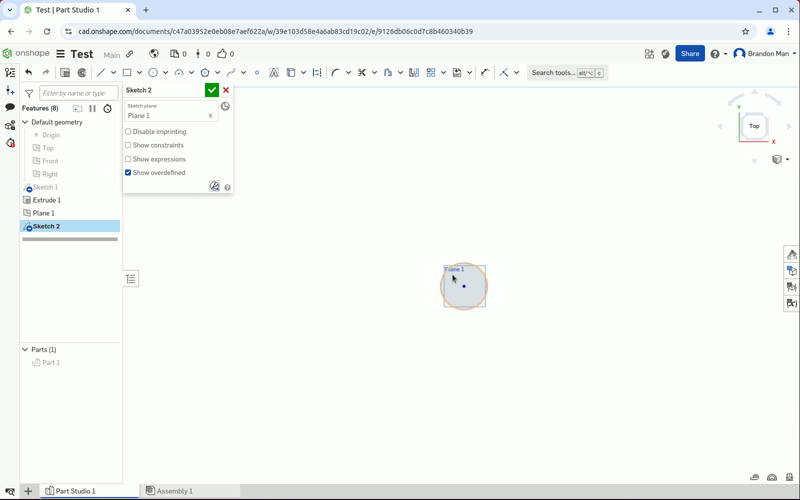
scroll(6)
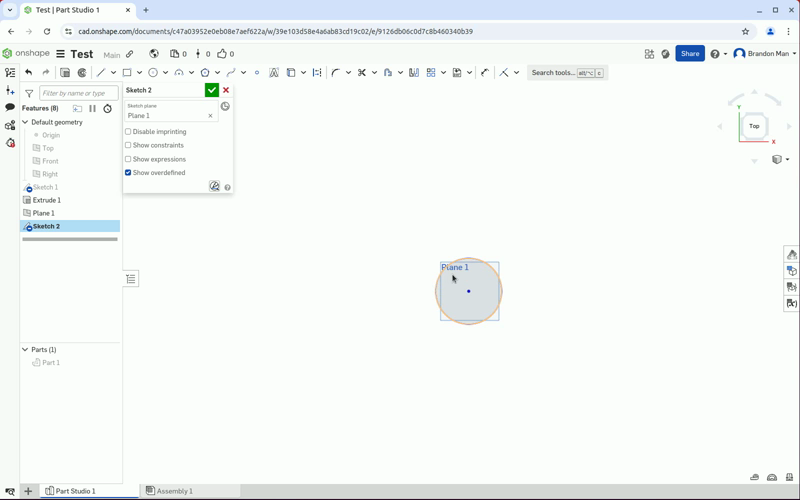
scroll(6)
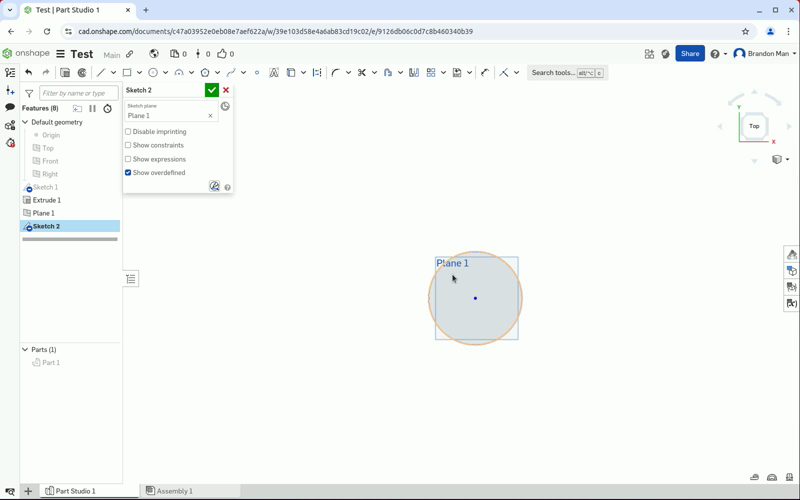
scroll(6)
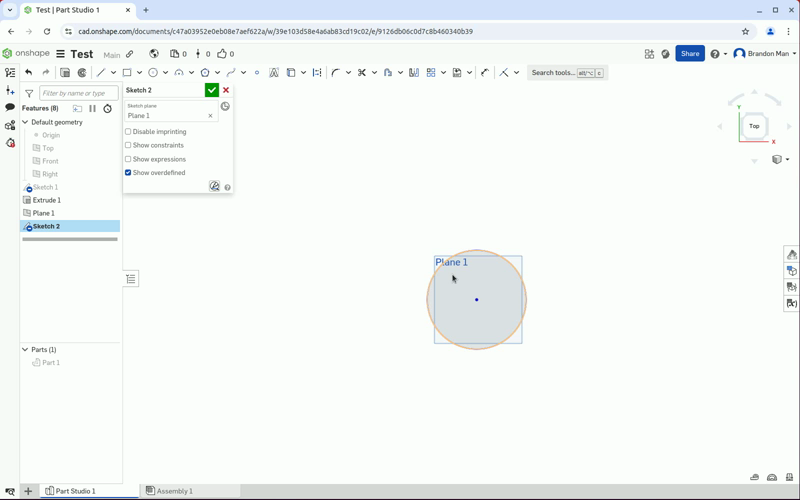
scroll(6)
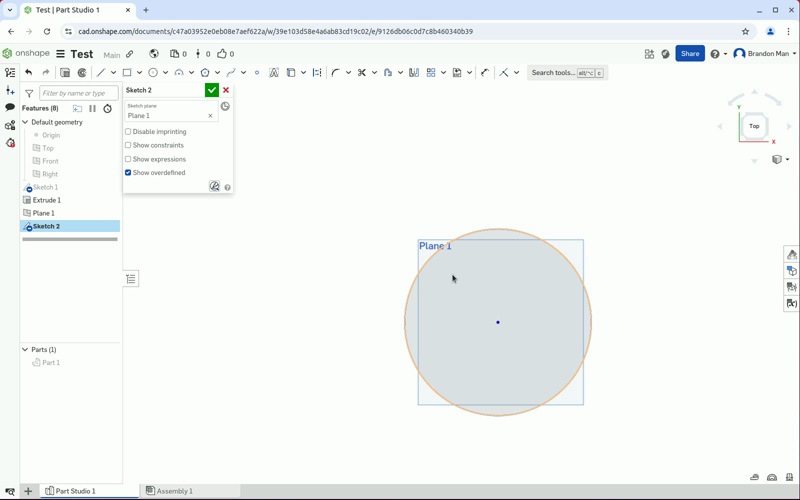
scroll(6)
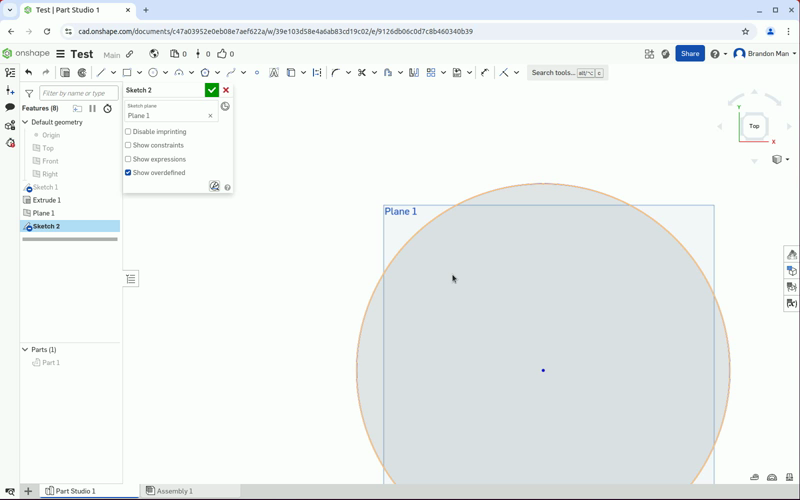
click(452, 274)
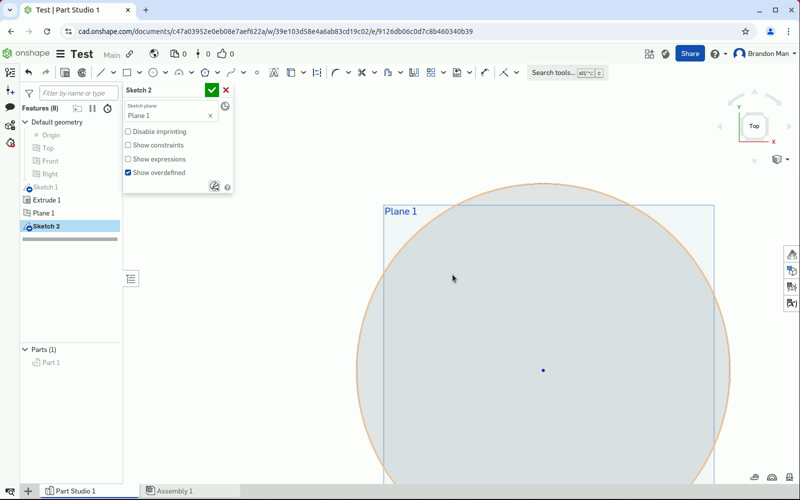
scroll(-6)
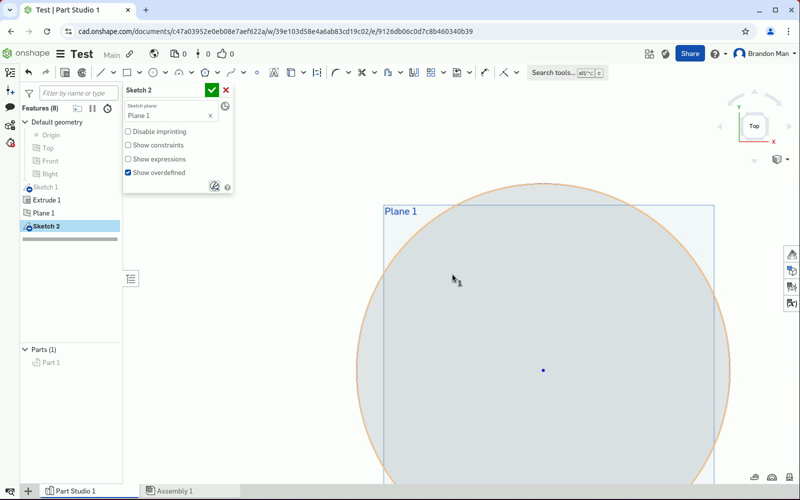
scroll(-6)
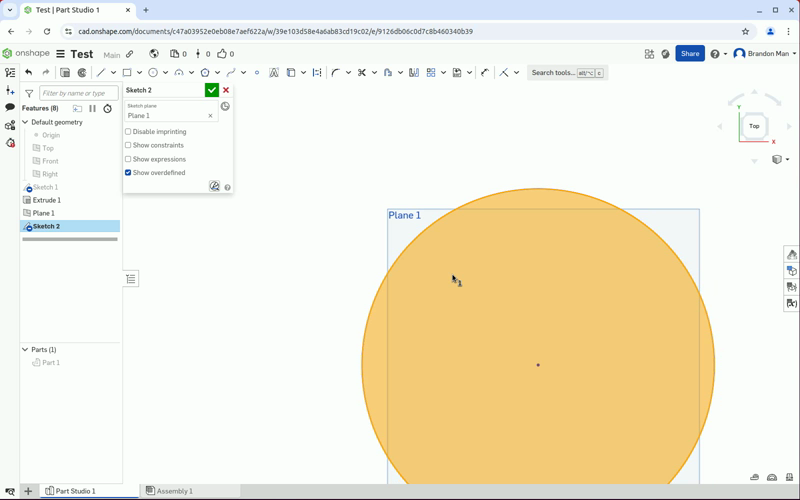
scroll(-6)
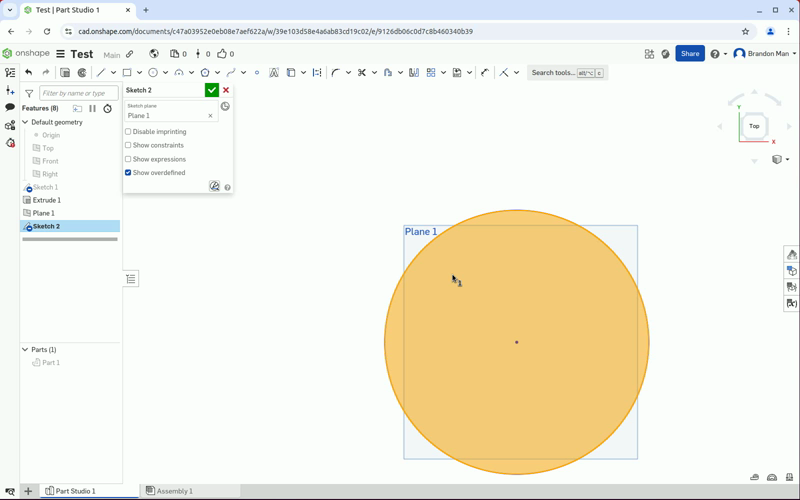
scroll(-6)
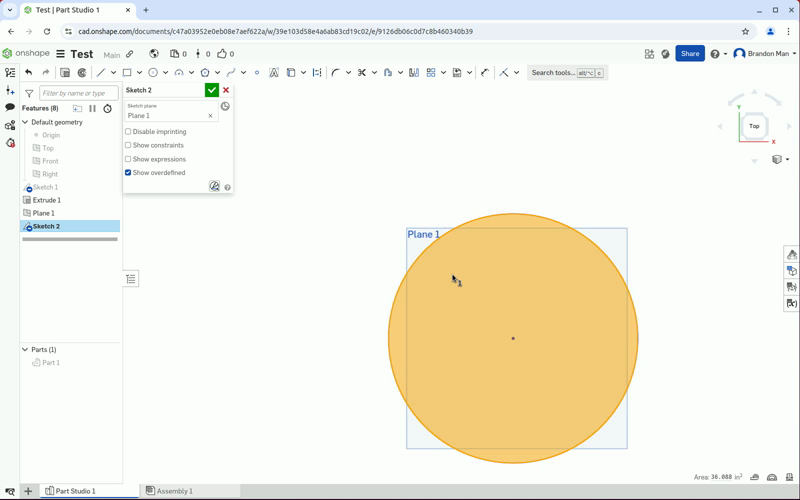
scroll(-6)
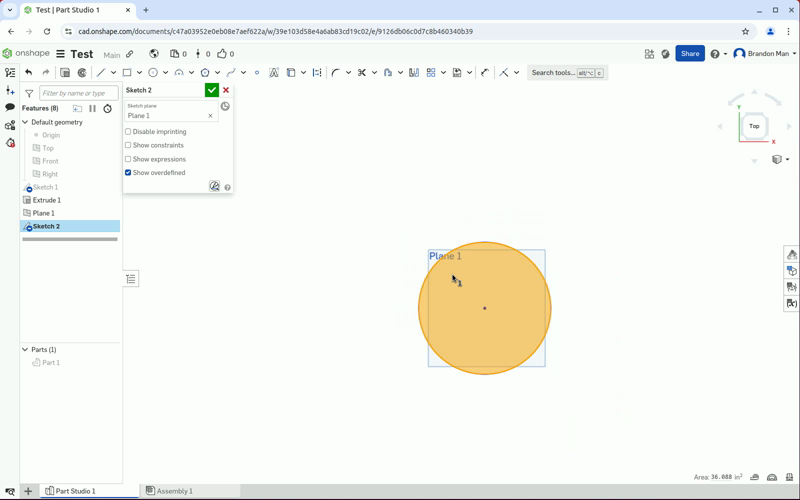
scroll(-6)
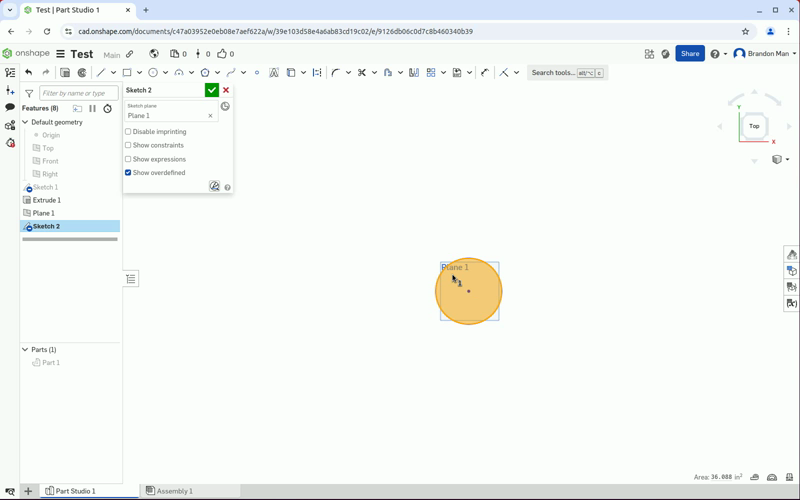
scroll(-6)
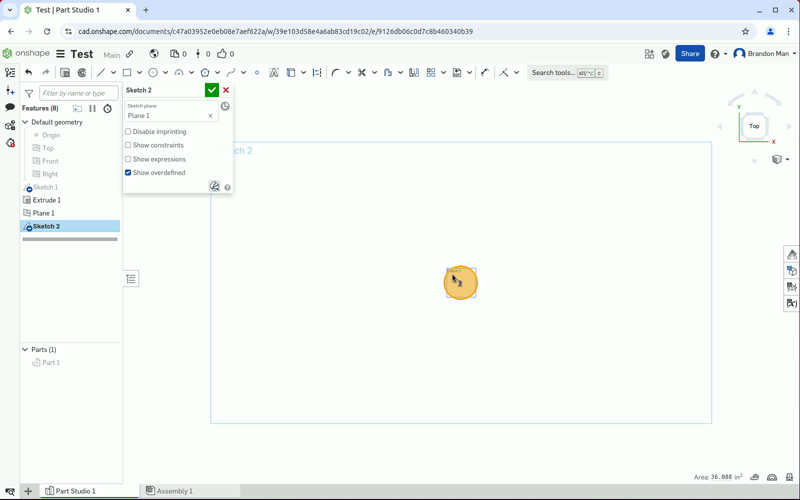
mouse_move(73, 352)
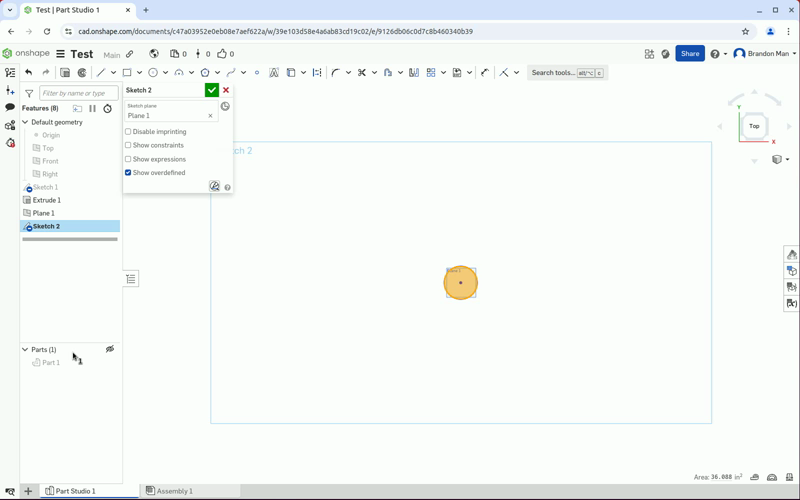
key(shift+y)
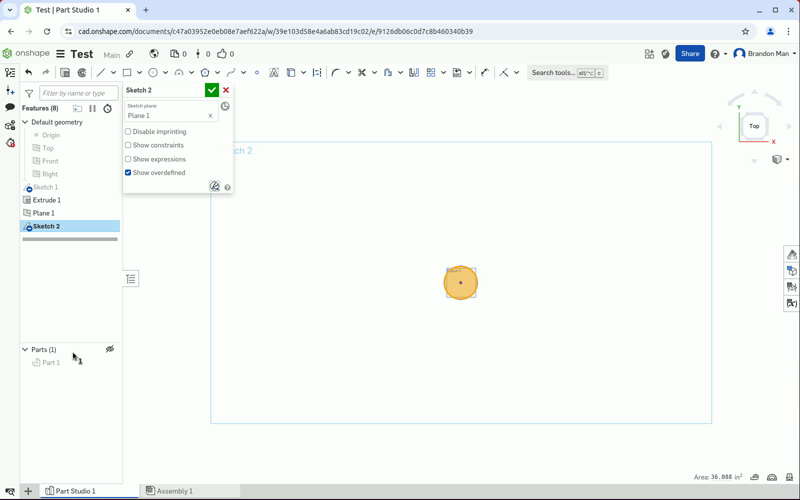
key(shift+e)
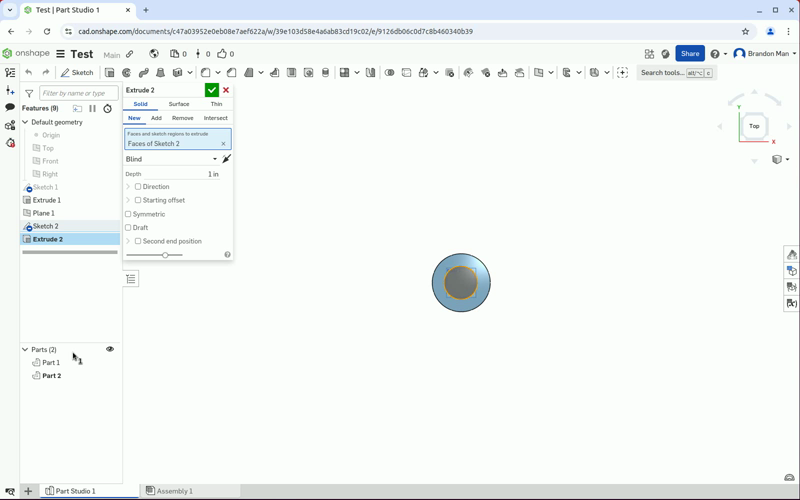
mouse_move(143, 106)
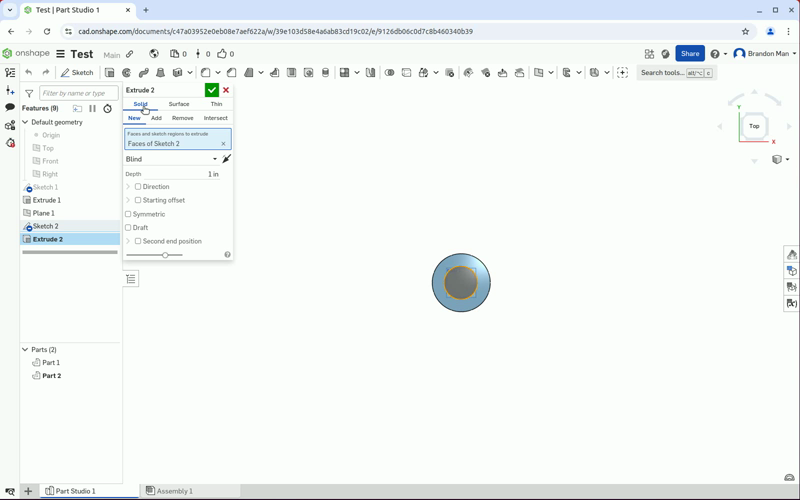
click(143, 106)
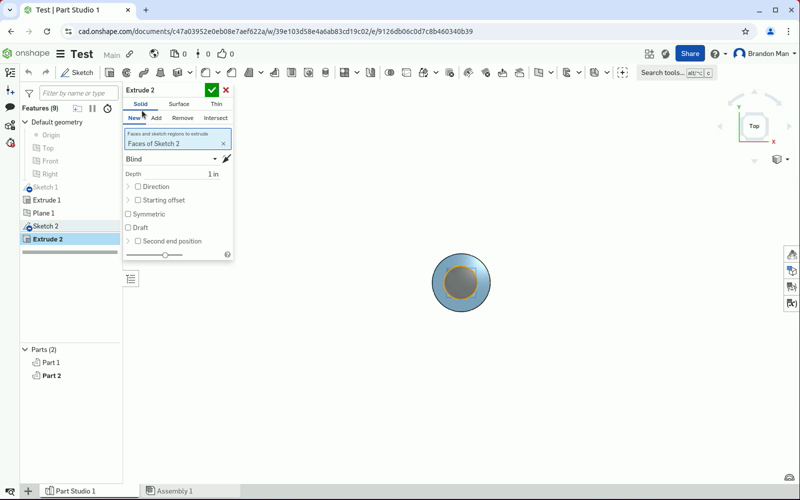
mouse_move(137, 120)
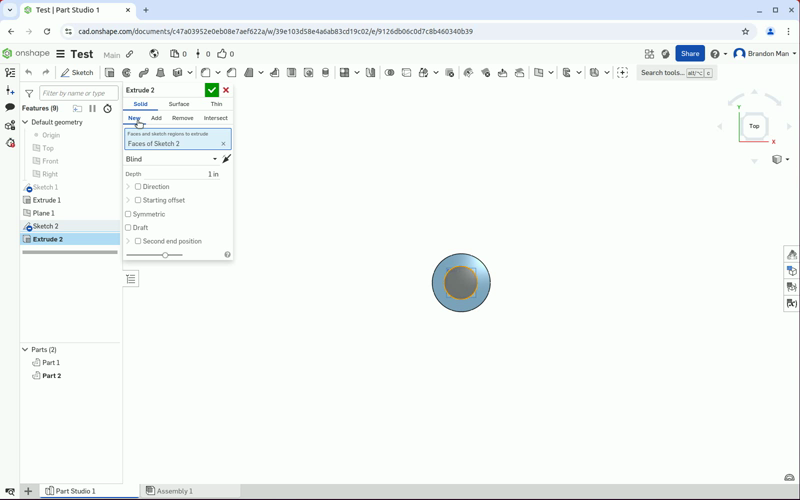
click(137, 120)
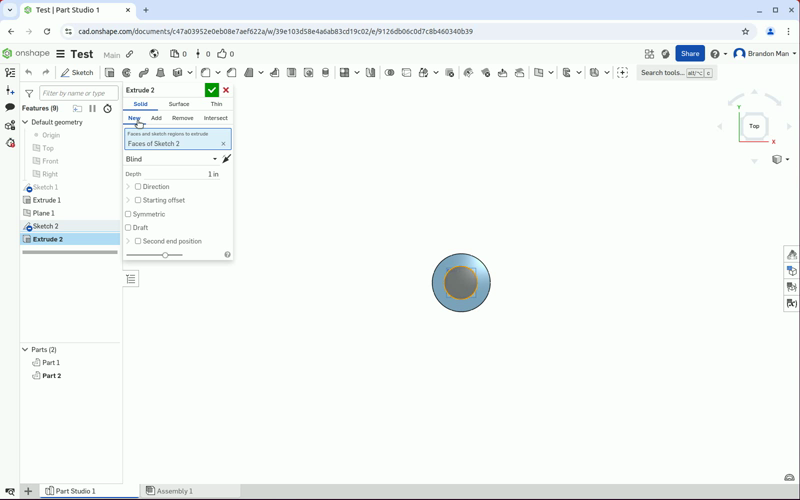
key(tab, 4)
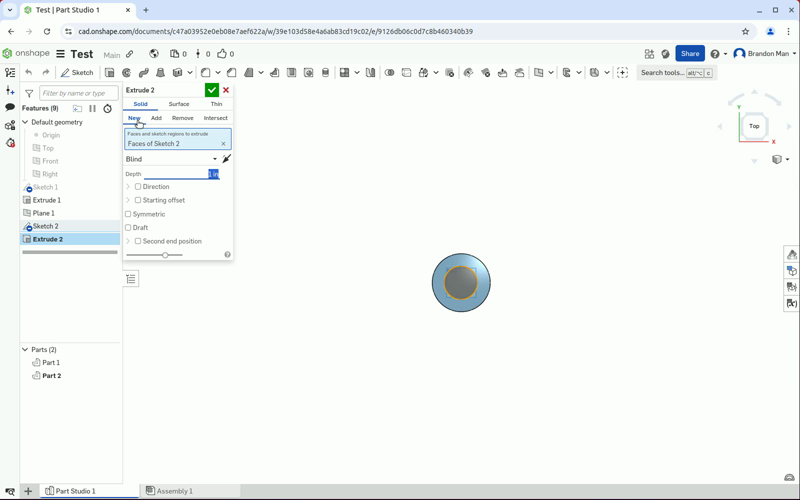
text(16.609)
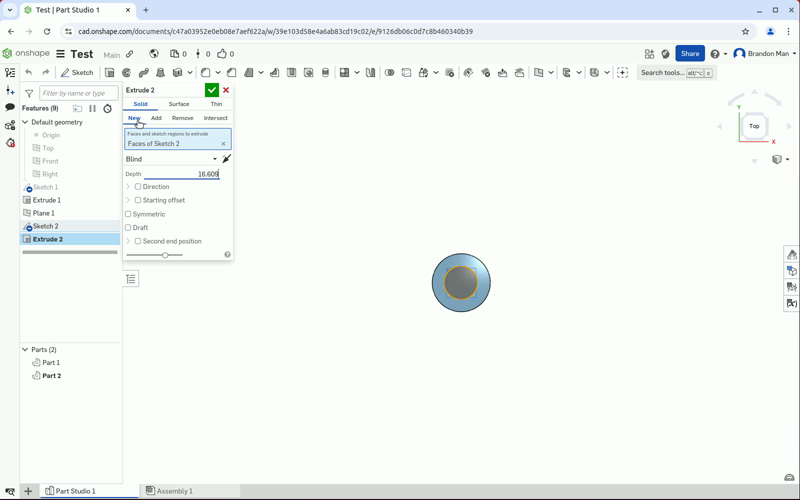
key(enter)
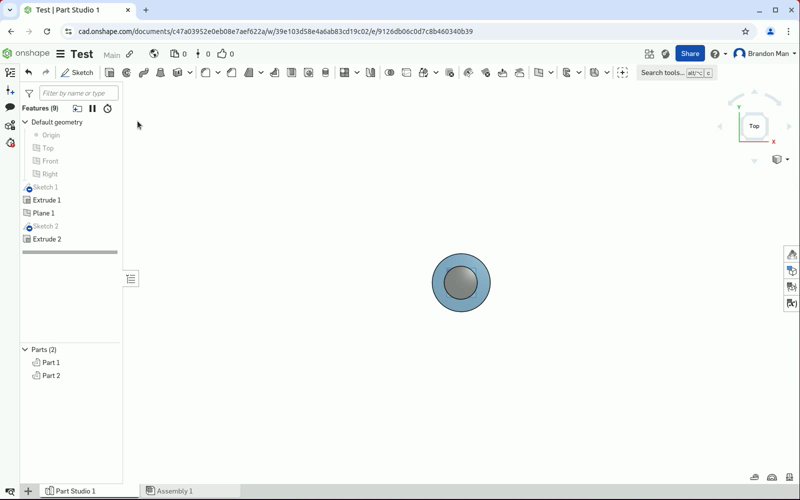
key(shift+h)
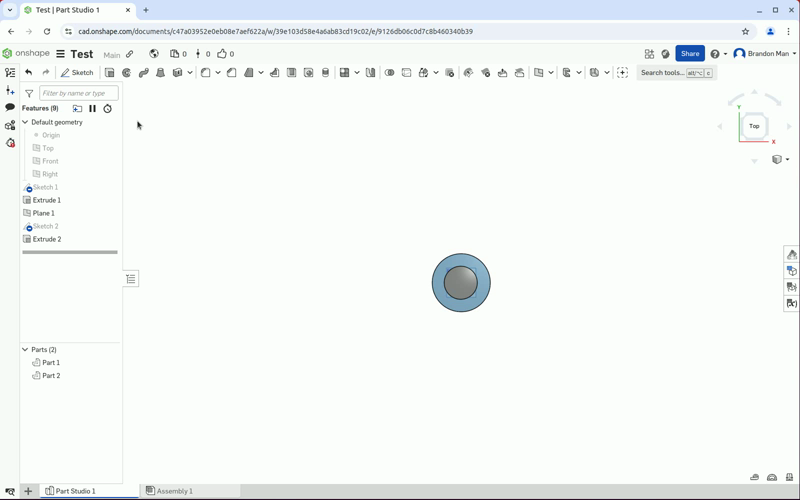
key(shift+h)
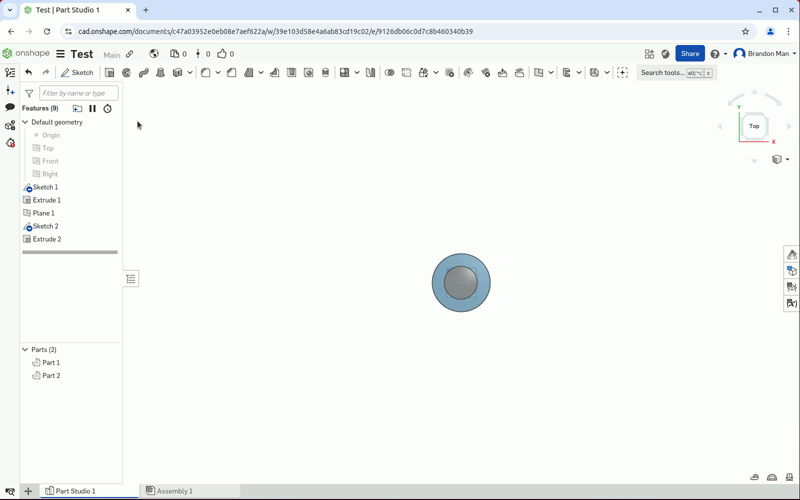
key(shift+7)
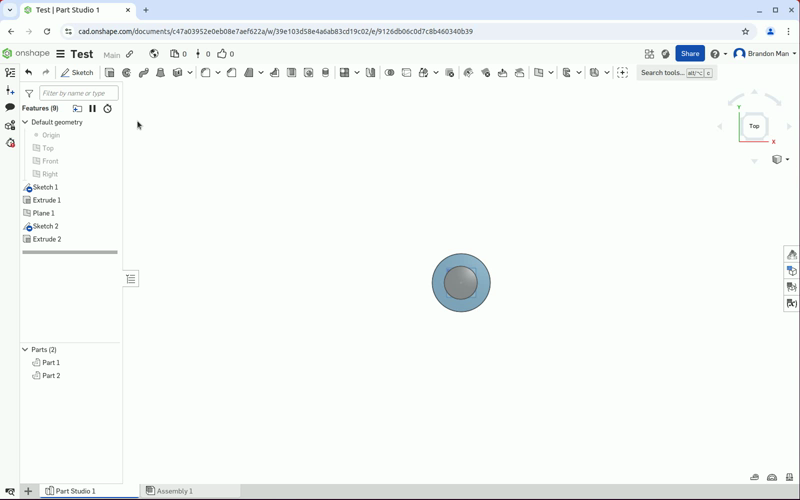
key(up, 3)
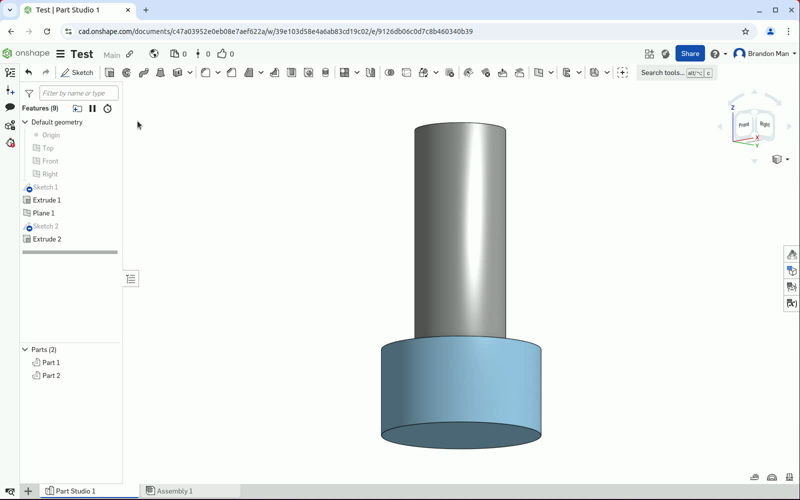
key(left, 3)
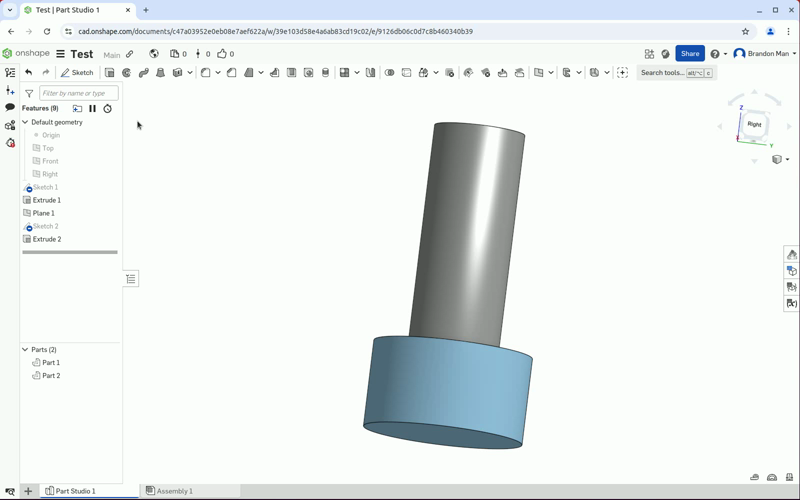
key(right, 3)
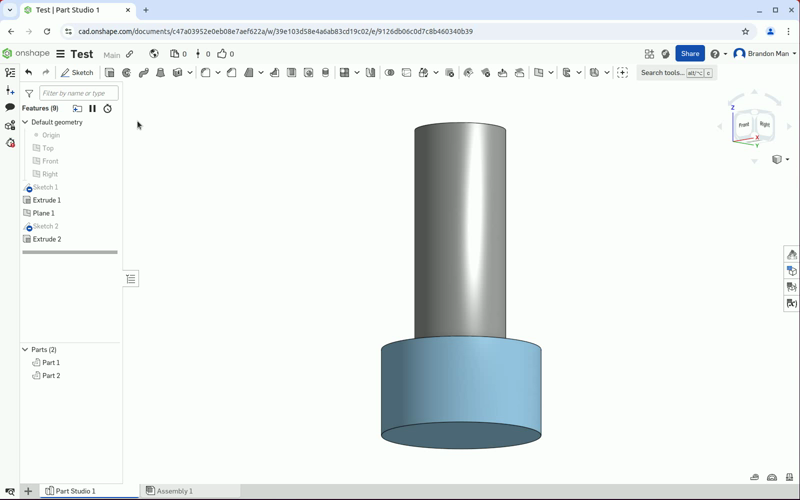
key(down, 3)
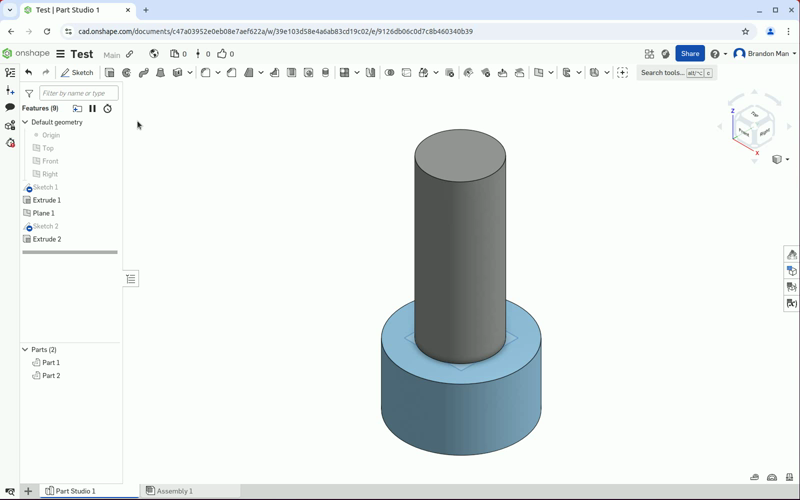
mouse_move(73, 189)
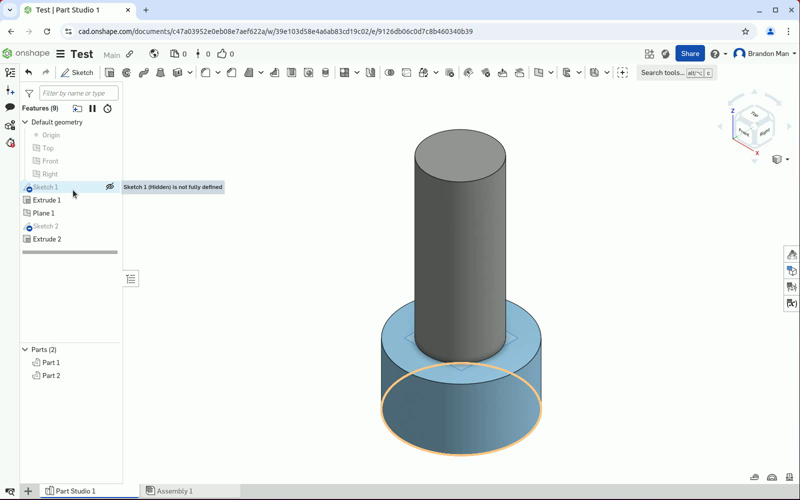
click(73, 189)